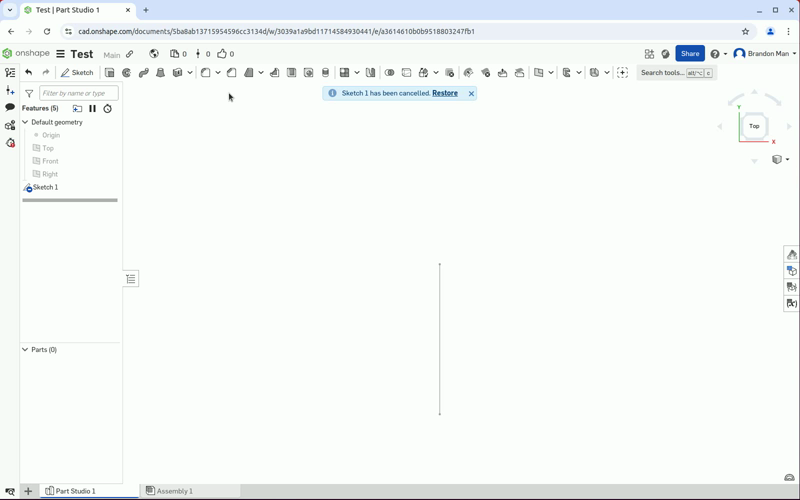
key(shift+h)
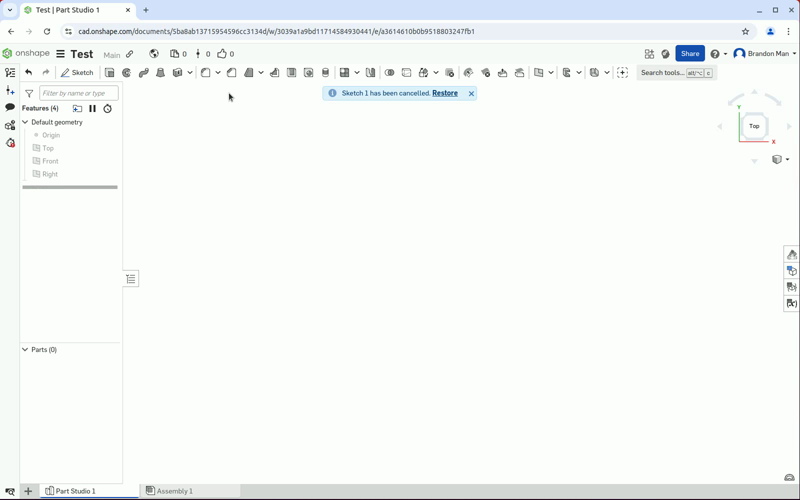
key(shift+s)
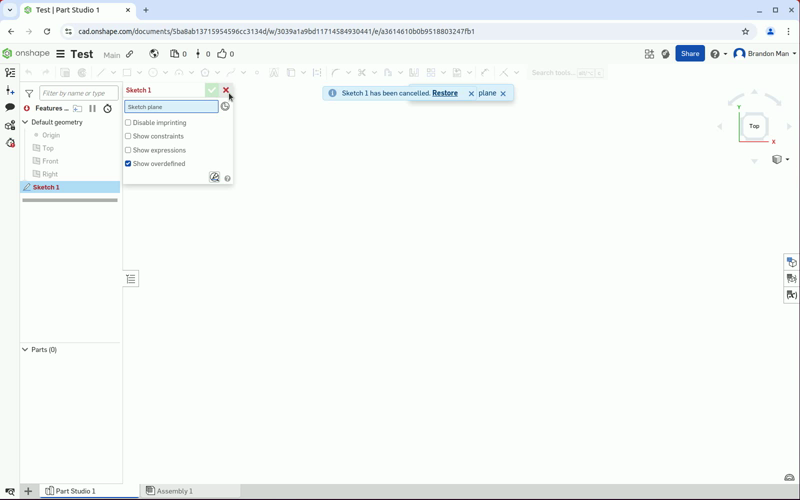
mouse_move(73, 150)
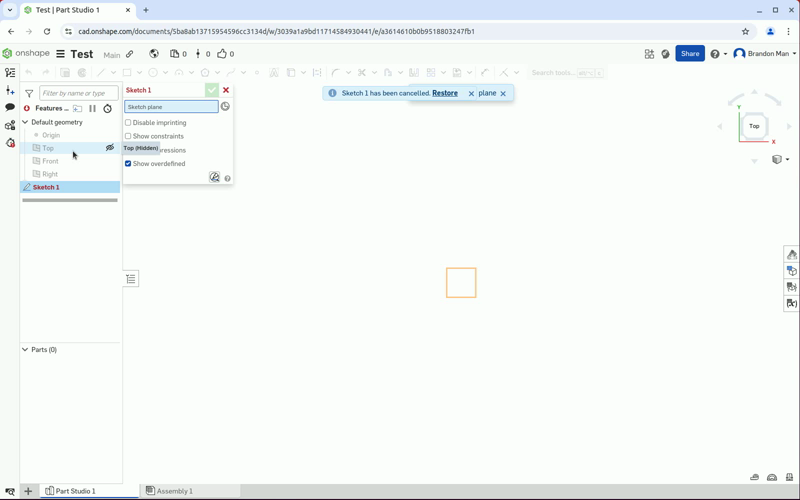
click(73, 150)
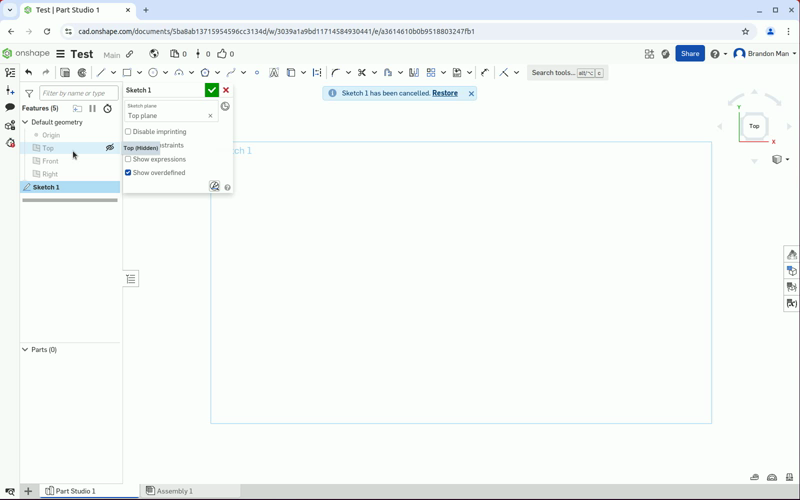
mouse_move(73, 352)
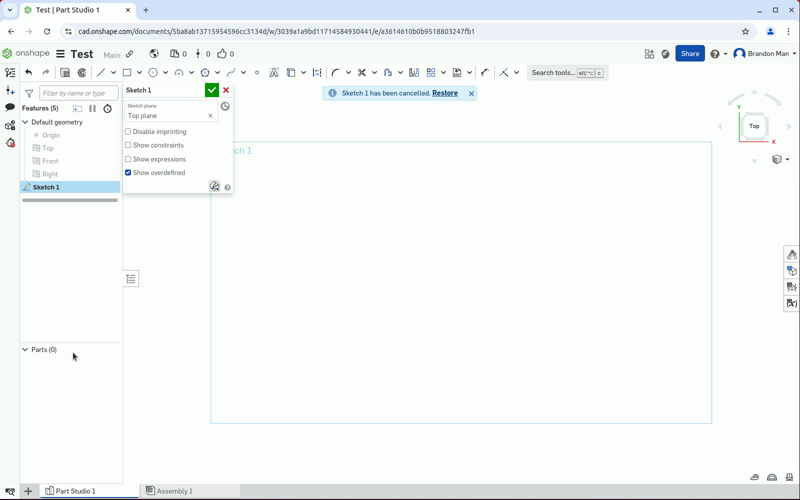
key(y)
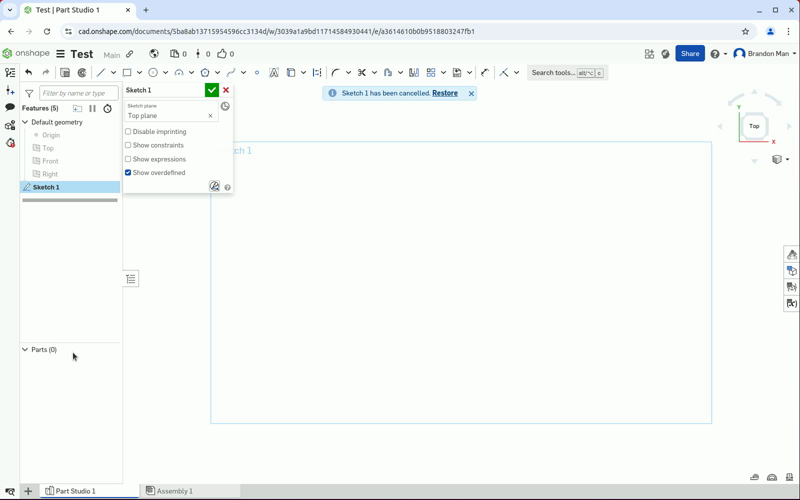
key(c)
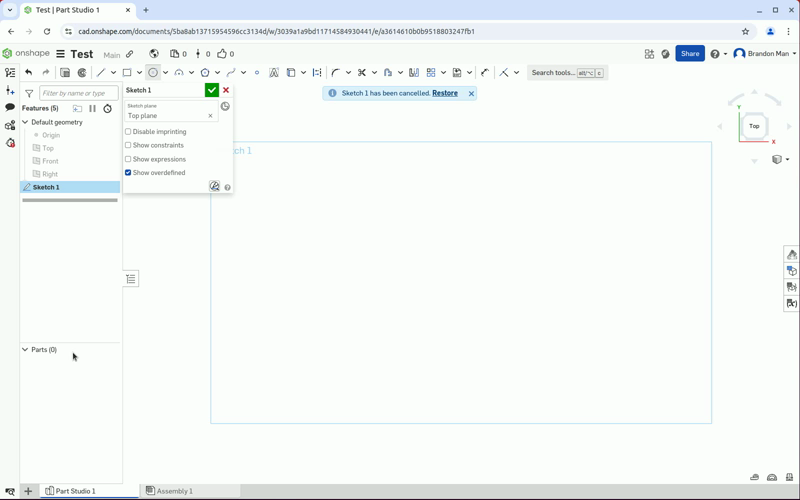
key_down(shift)
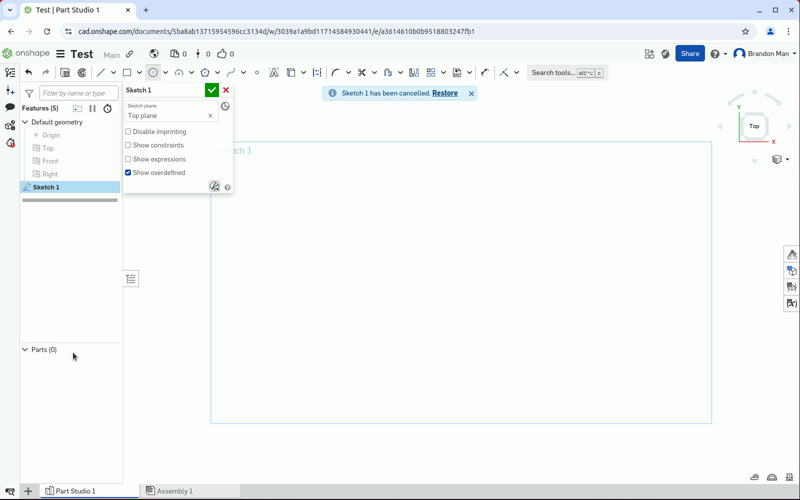
mouse_move(461, 282)
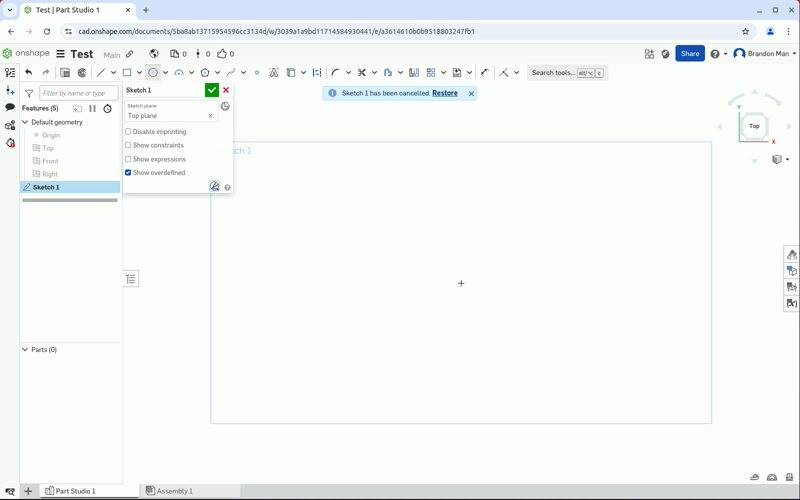
click(461, 282)
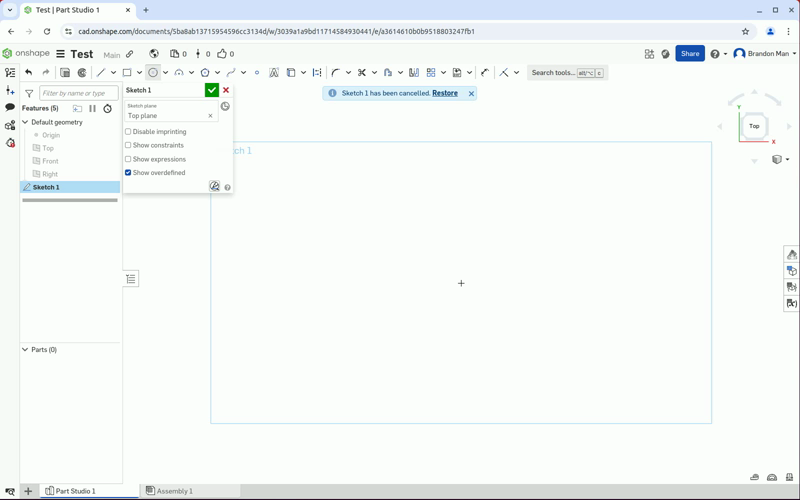
key_up(shift)
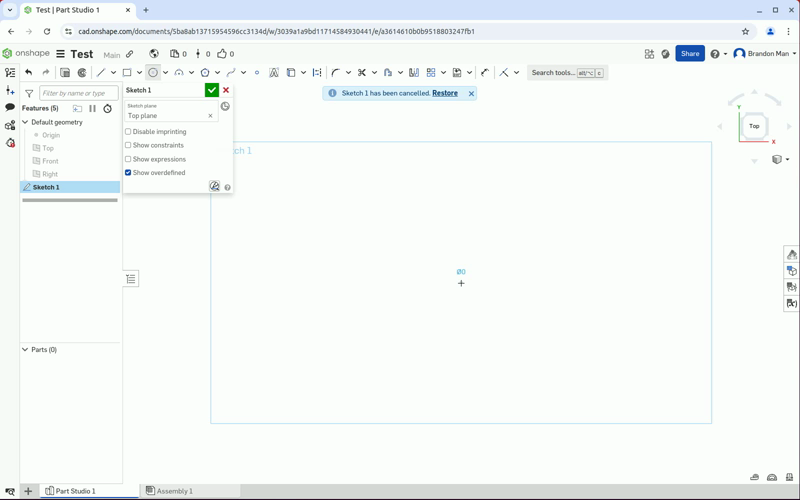
mouse_move(574, 282)
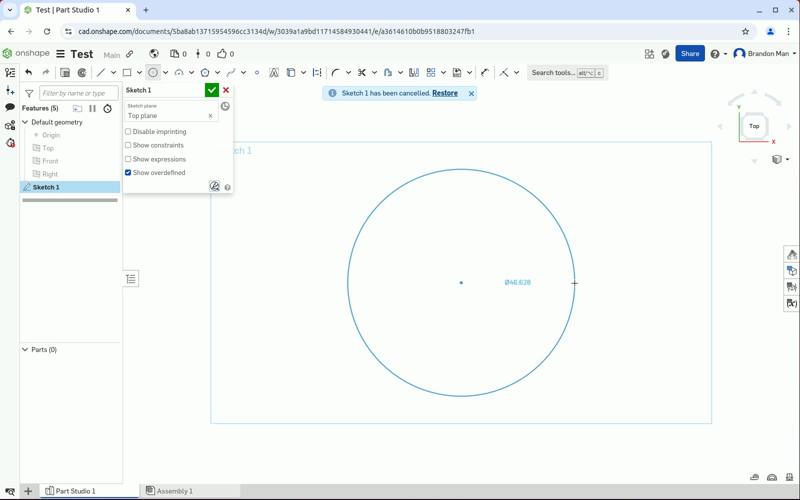
click(574, 282)
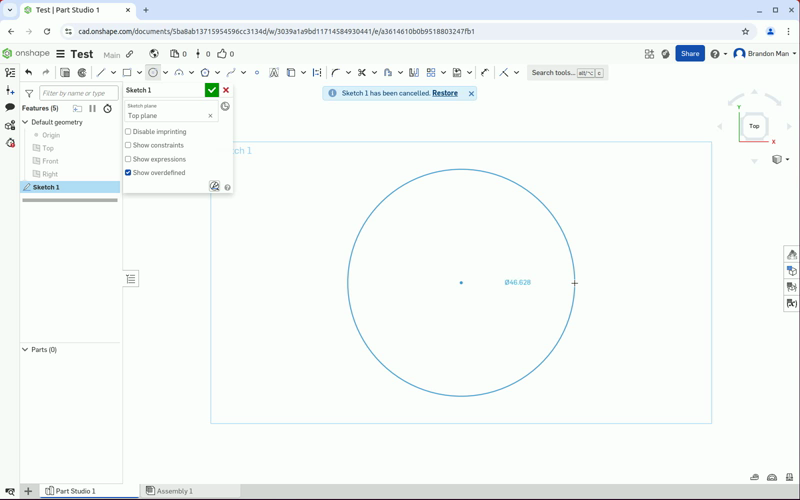
key(esc)
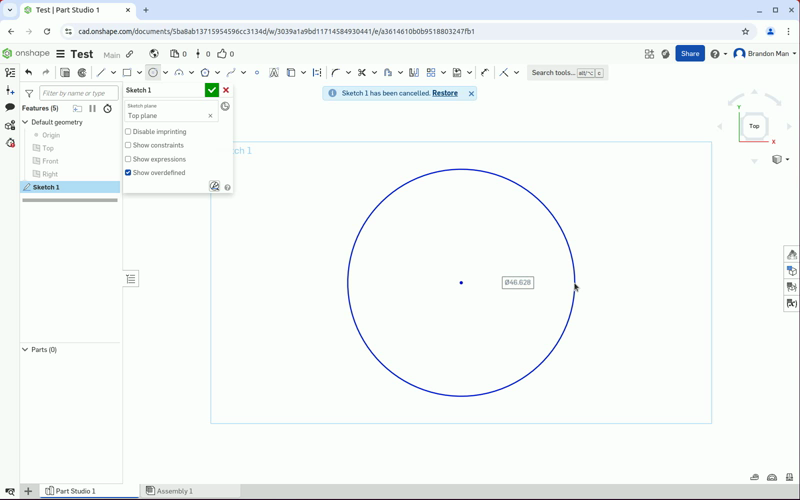
key(c)
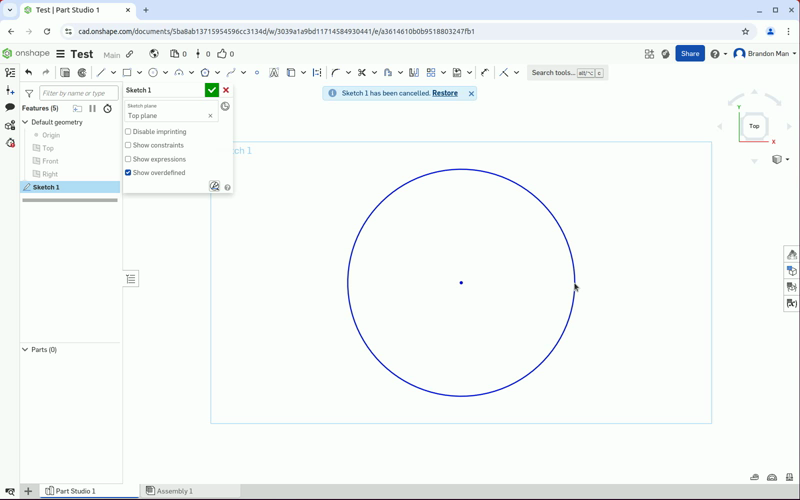
key_down(shift)
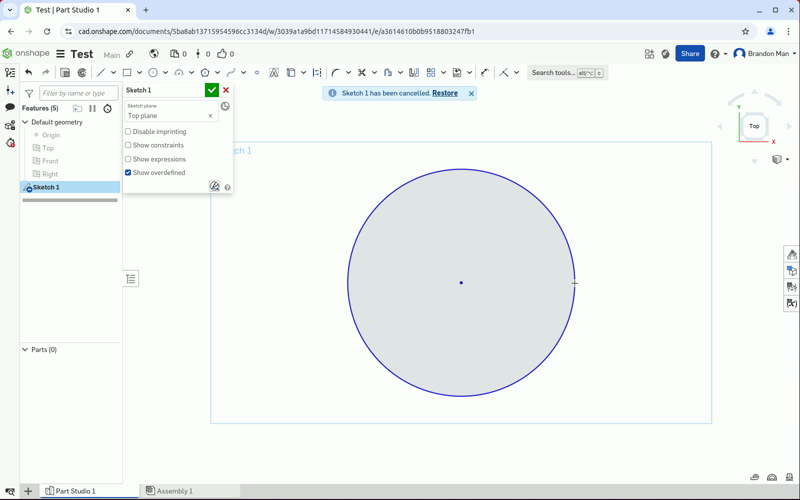
mouse_move(461, 282)
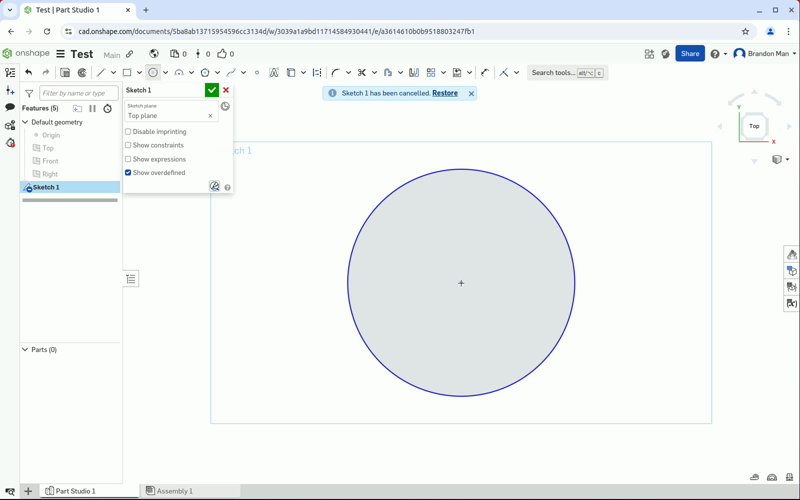
click(461, 282)
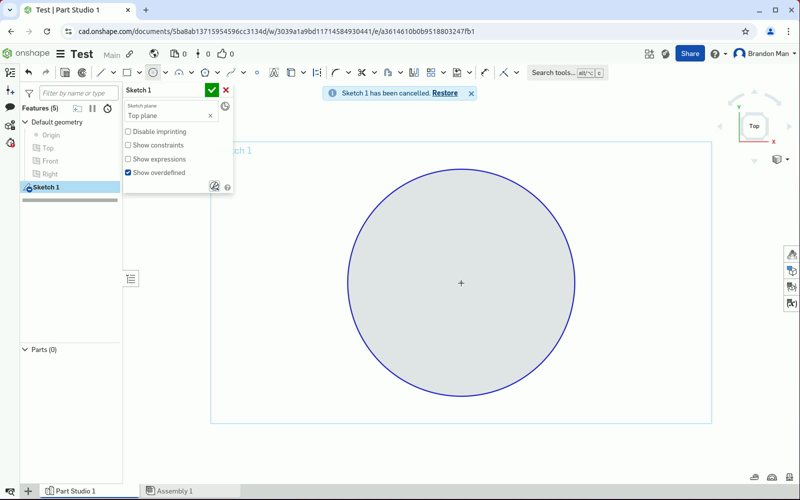
key_up(shift)
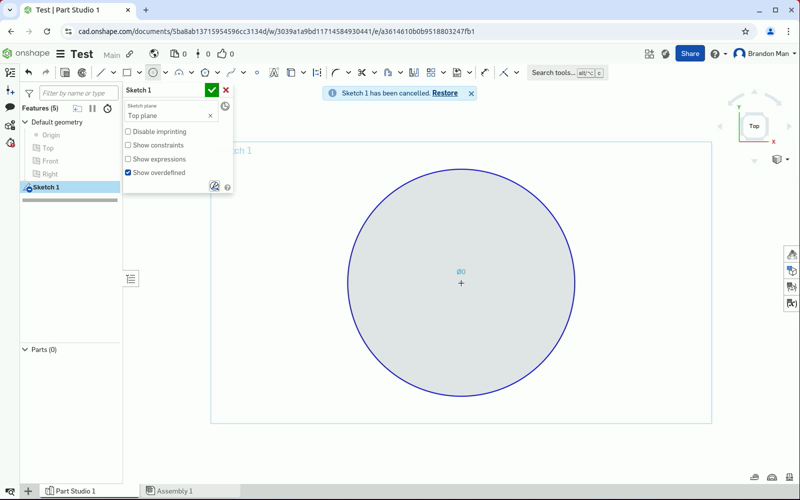
mouse_move(553, 282)
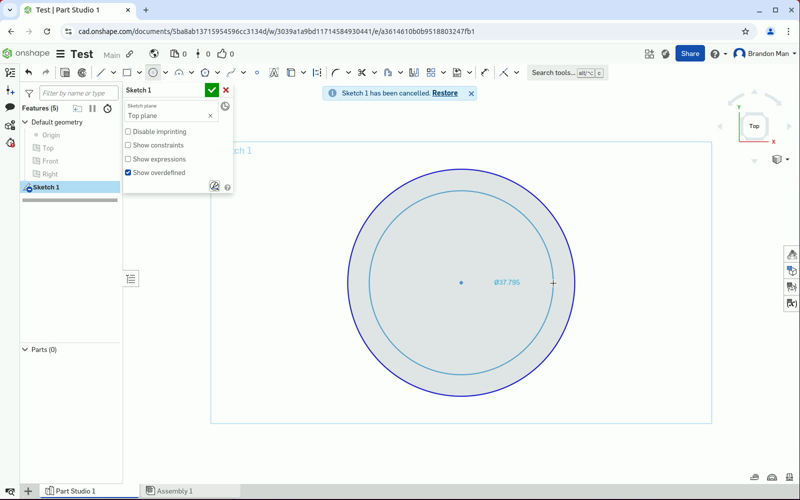
click(553, 282)
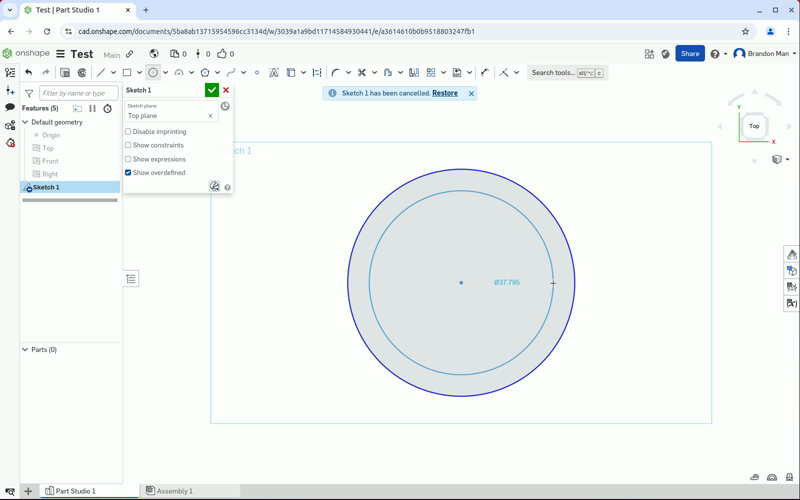
key(esc)
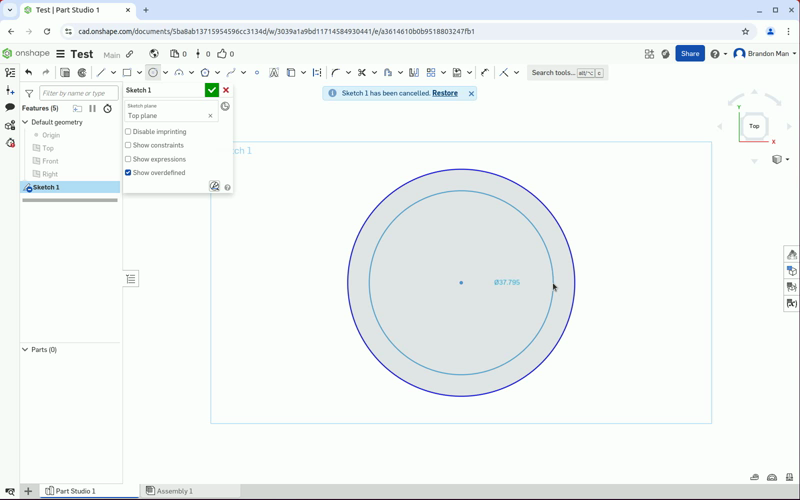
mouse_move(563, 281)
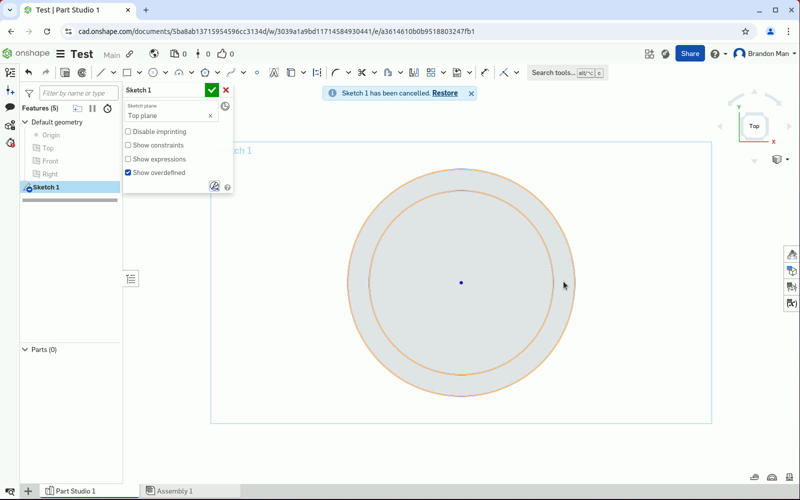
click(563, 281)
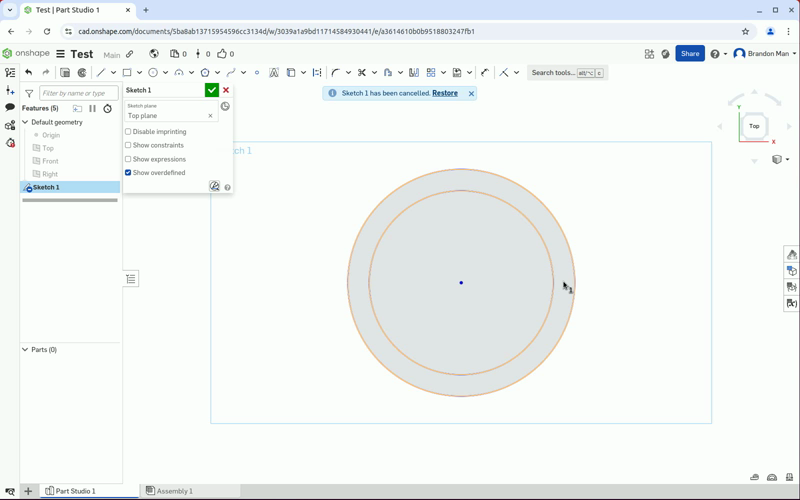
mouse_move(73, 352)
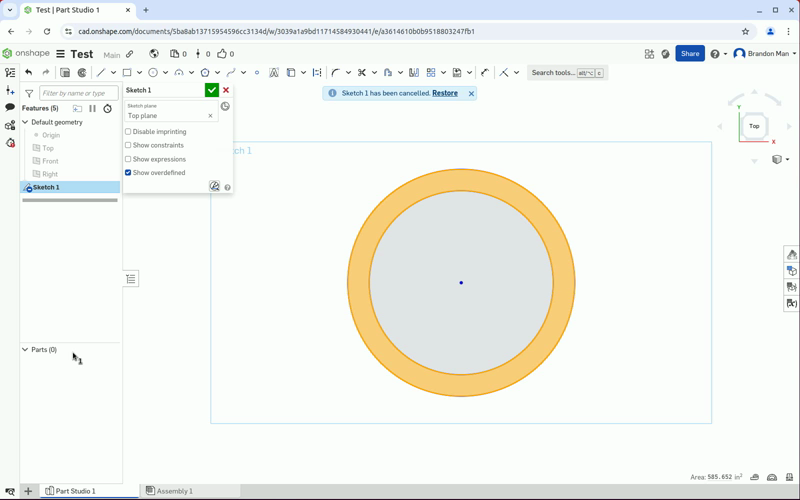
key(shift+y)
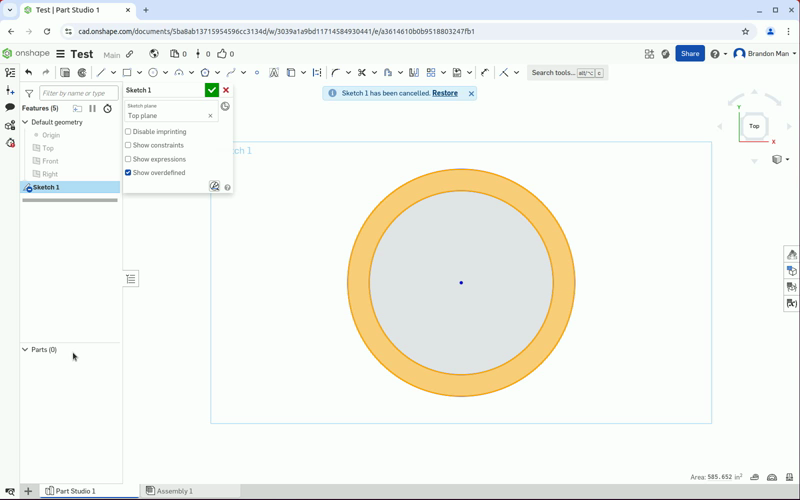
key(shift+e)
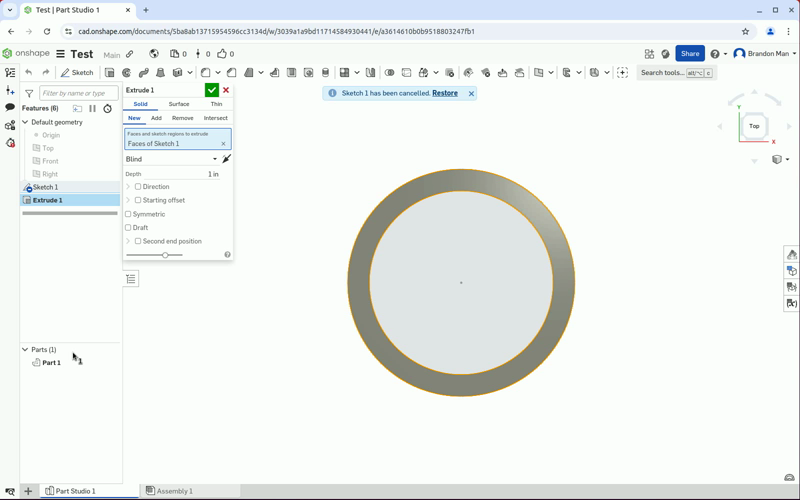
mouse_move(143, 106)
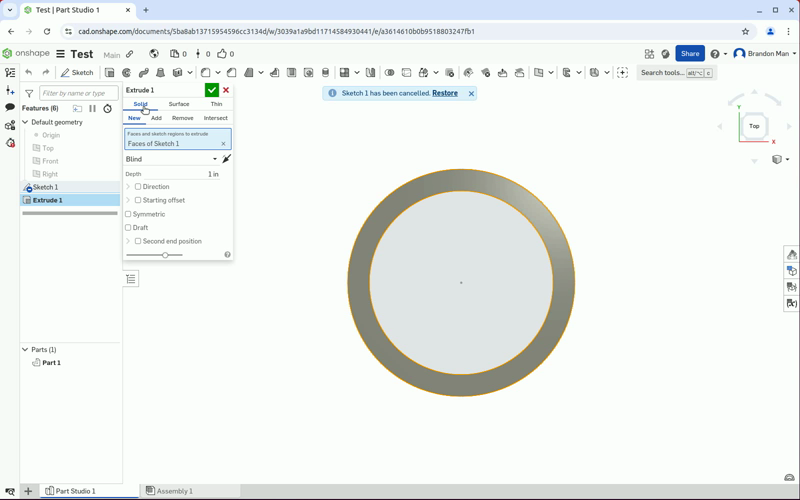
click(143, 106)
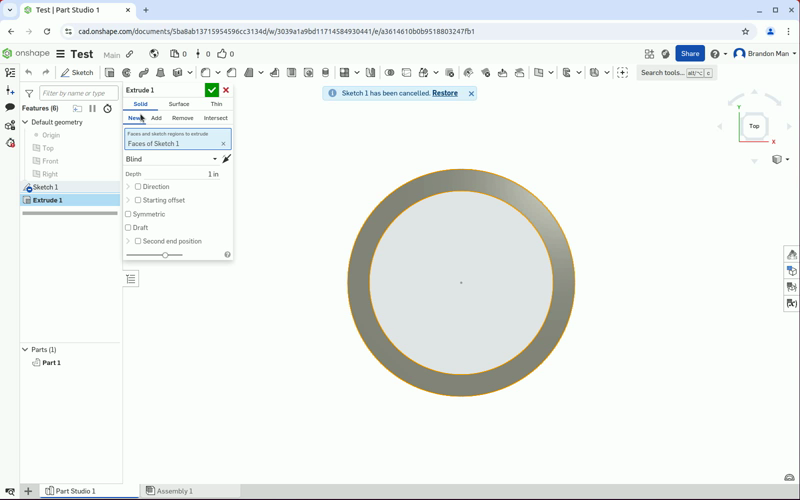
mouse_move(137, 120)
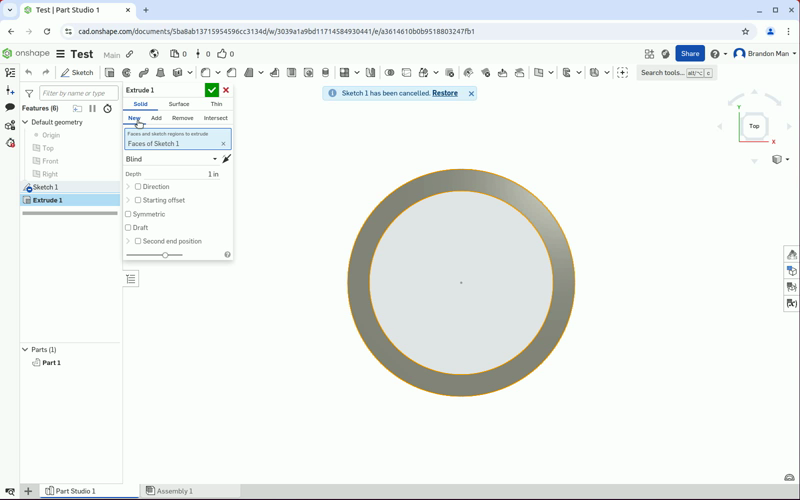
click(137, 120)
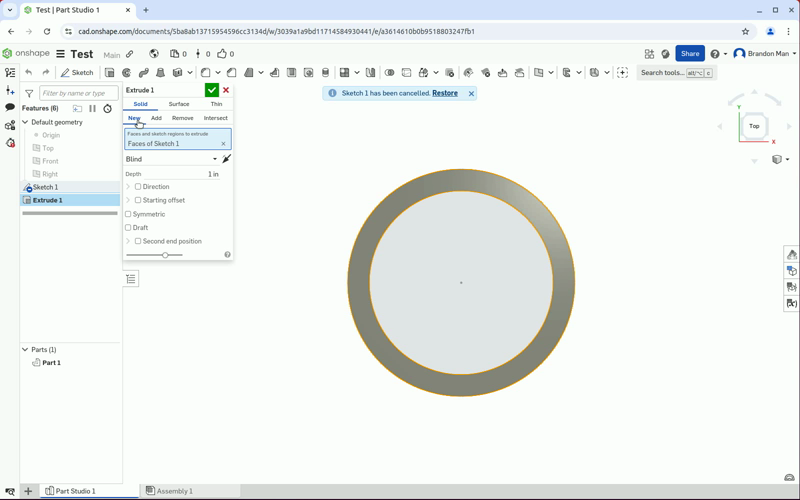
key(tab, 4)
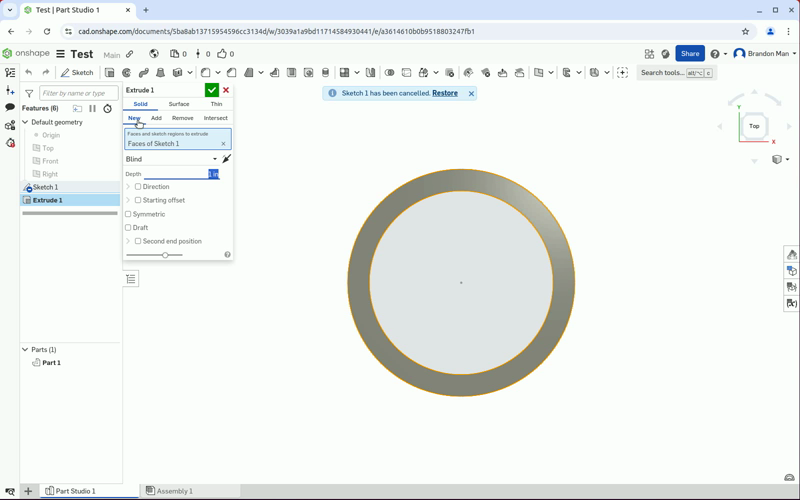
text(9.628)
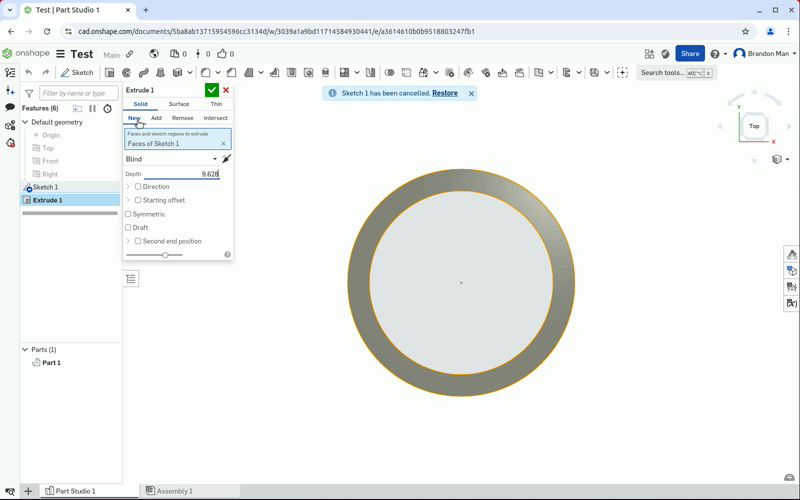
key(enter)
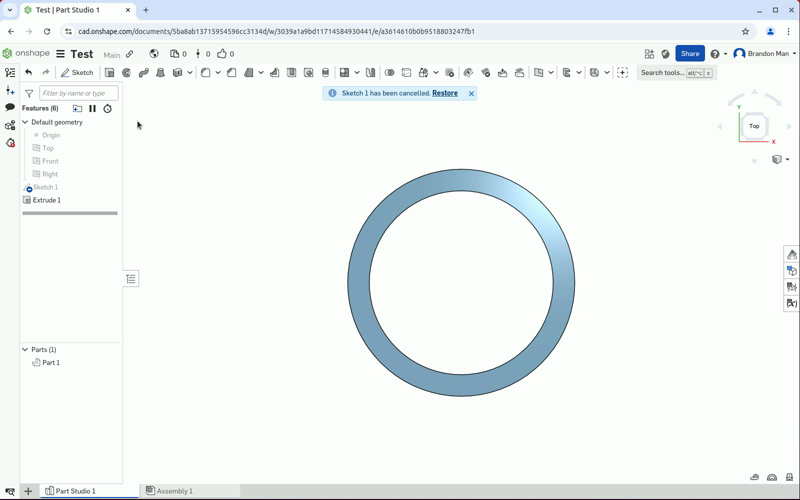
key(shift+h)
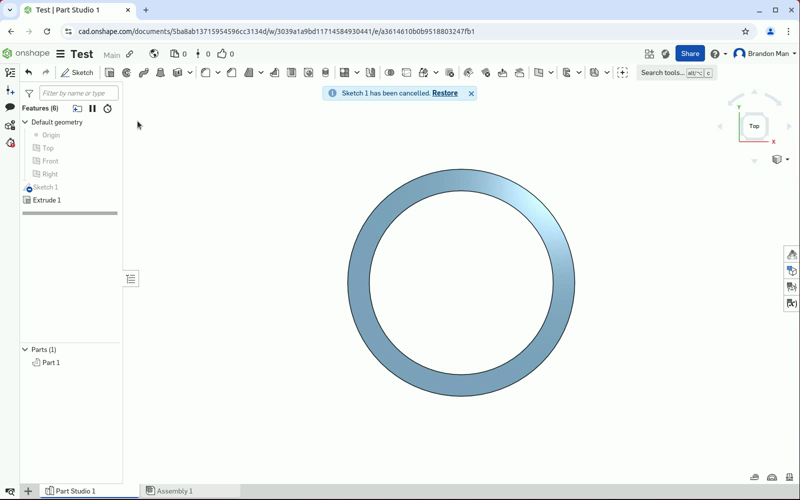
key(shift+h)
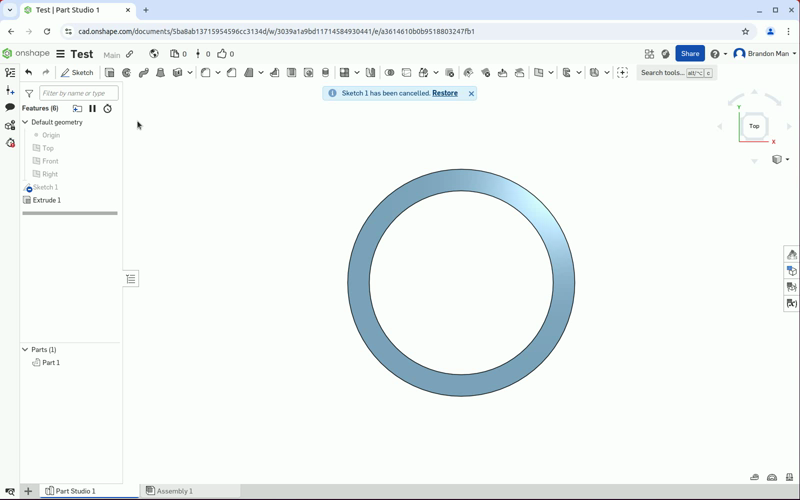
mouse_move(73, 189)
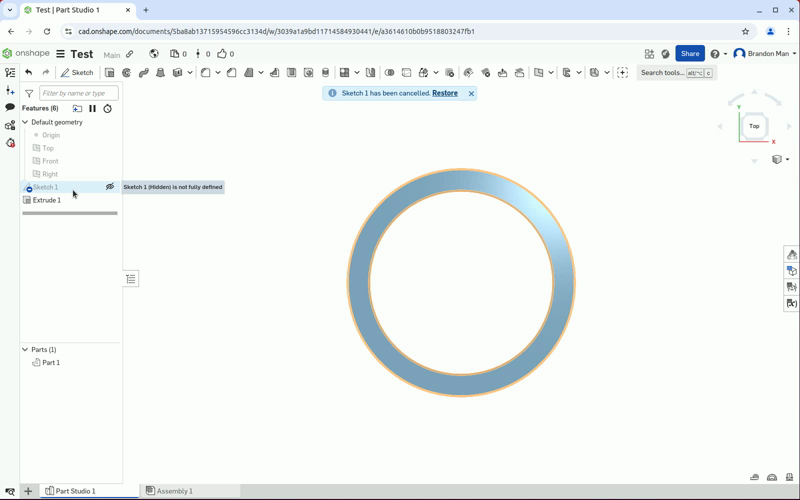
click(73, 189)
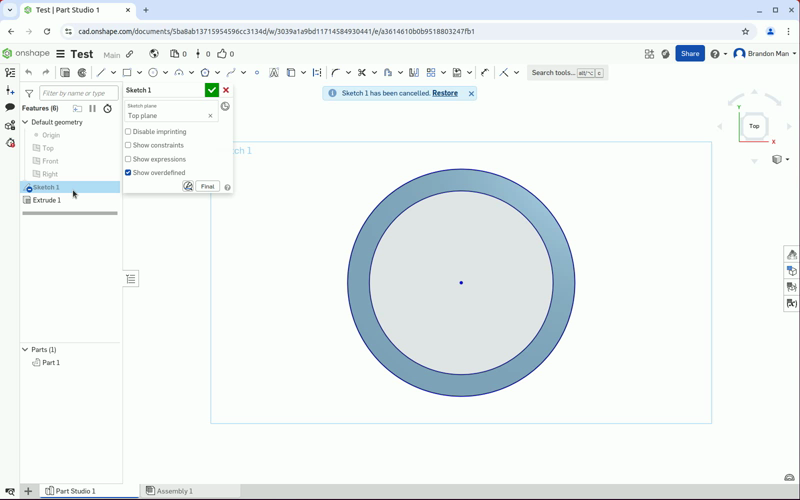
mouse_move(229, 92)
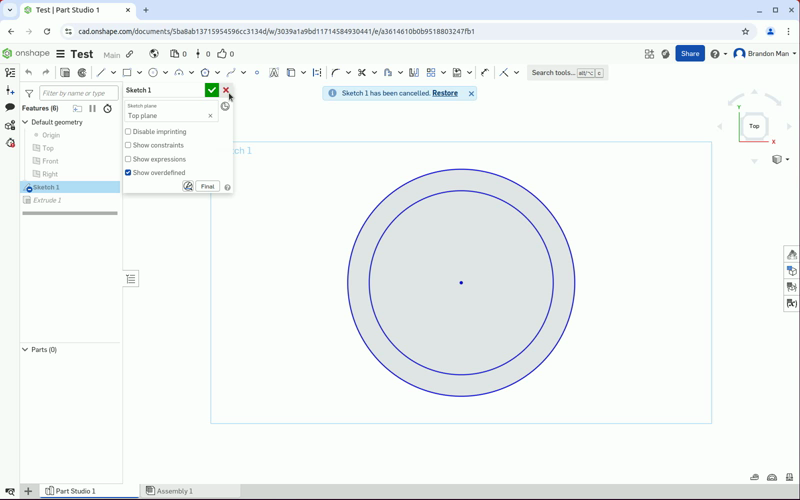
click(229, 92)
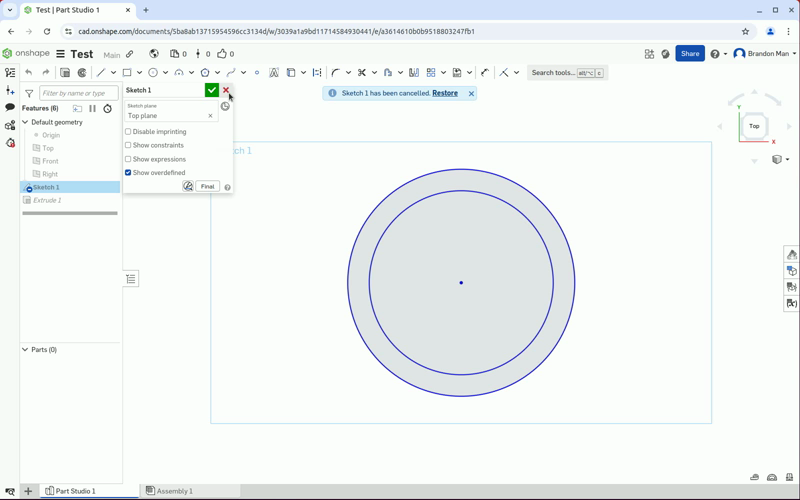
key(shift+s)
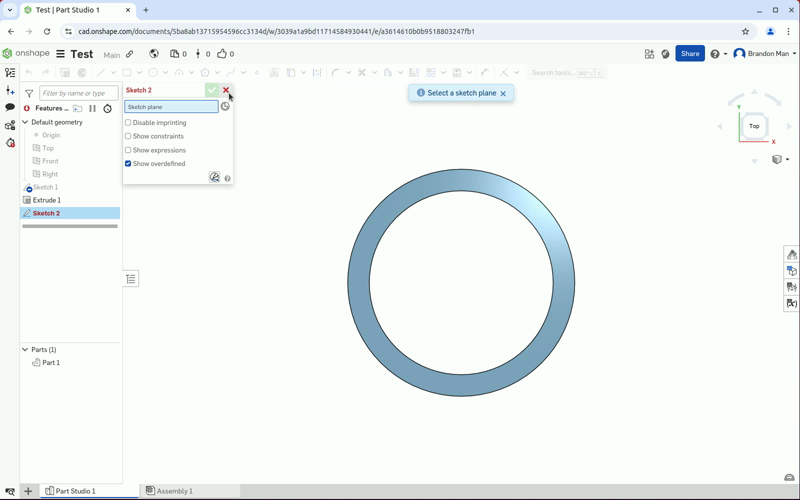
mouse_move(73, 150)
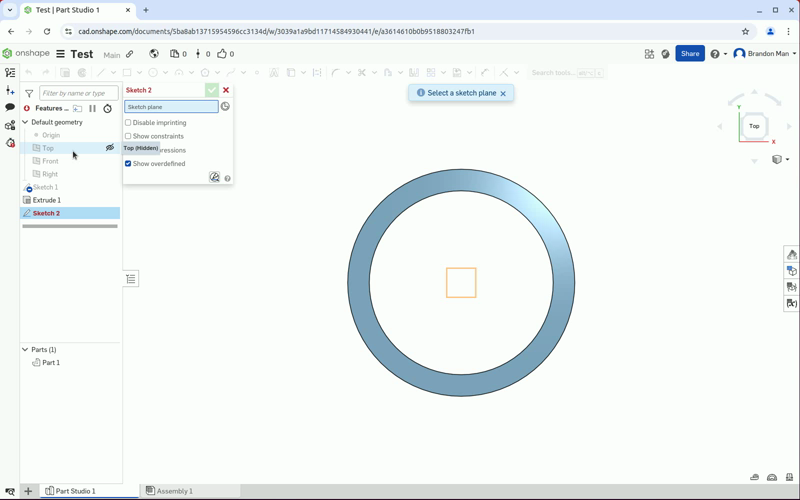
click(73, 150)
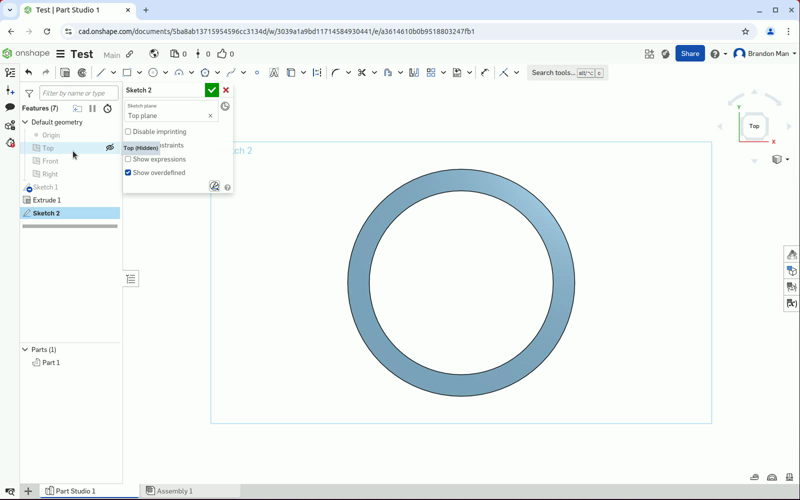
mouse_move(73, 352)
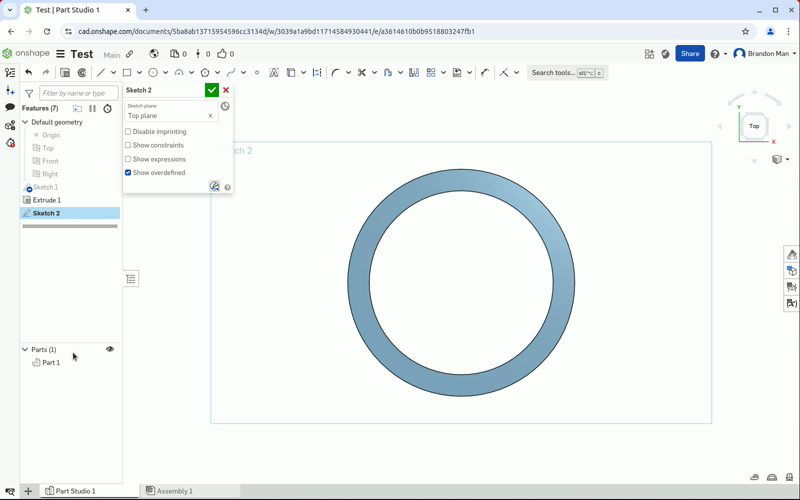
key(y)
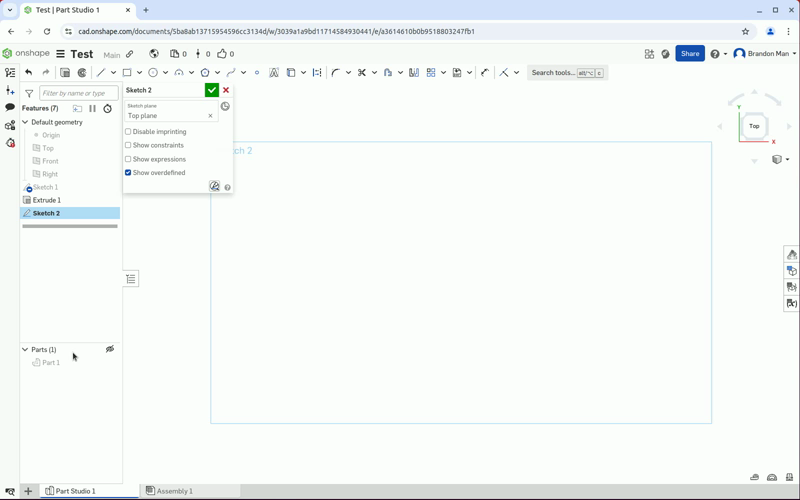
key(c)
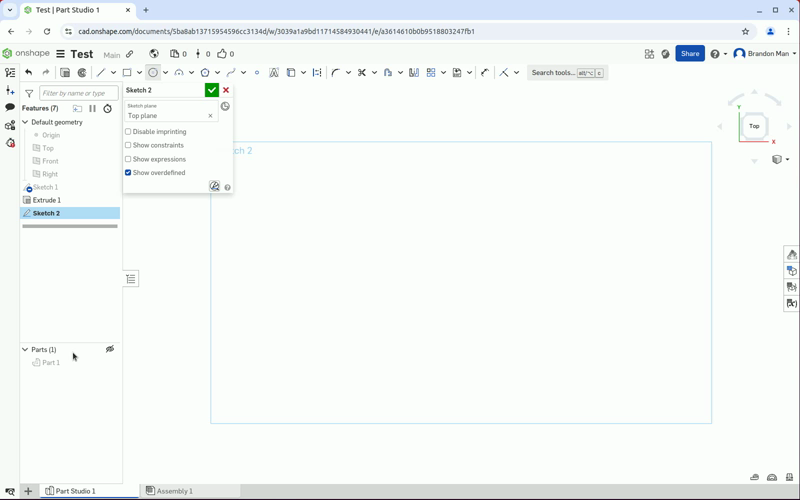
key_down(shift)
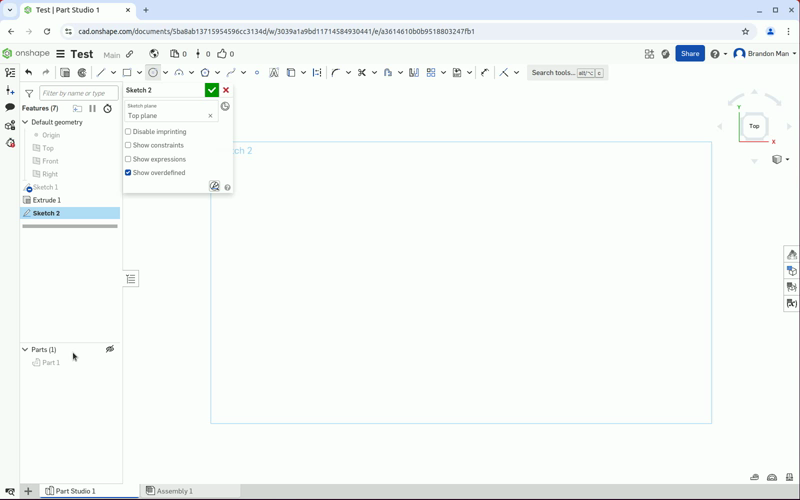
mouse_move(461, 282)
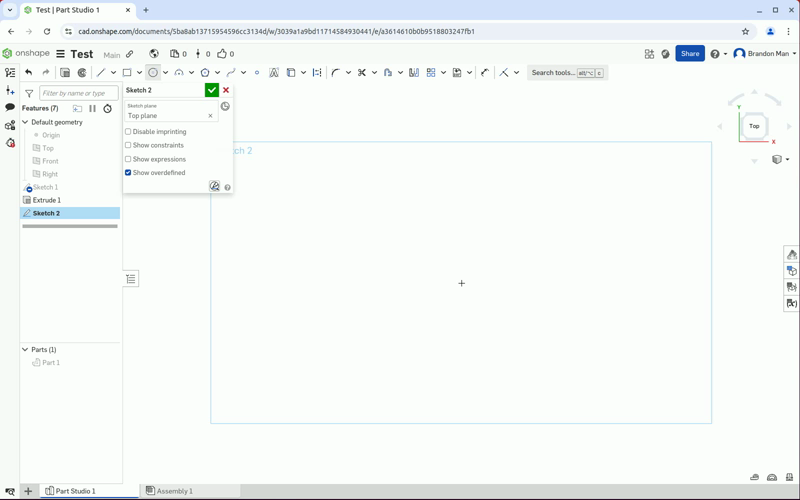
click(461, 282)
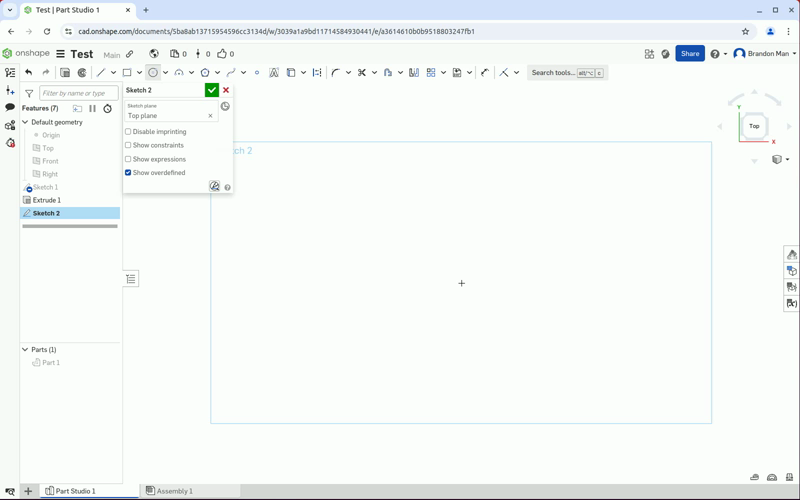
key_up(shift)
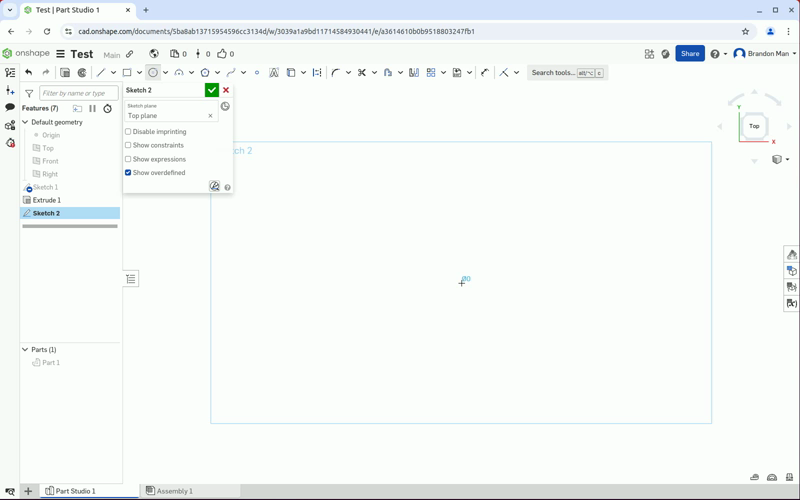
mouse_move(552, 282)
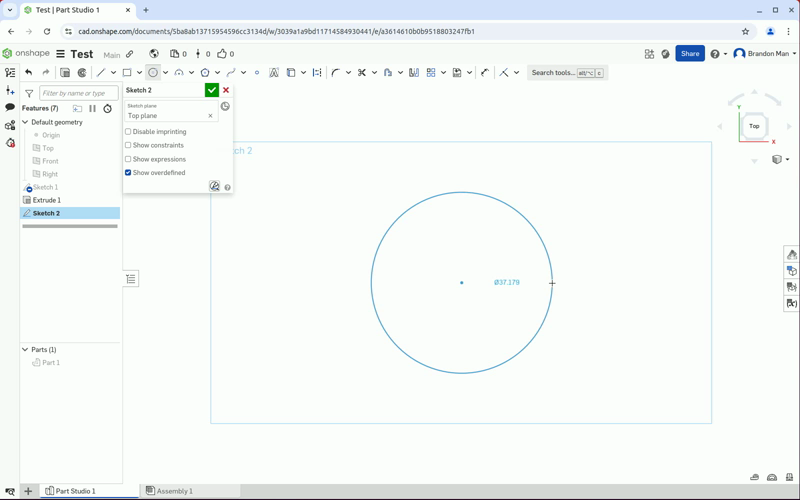
click(552, 282)
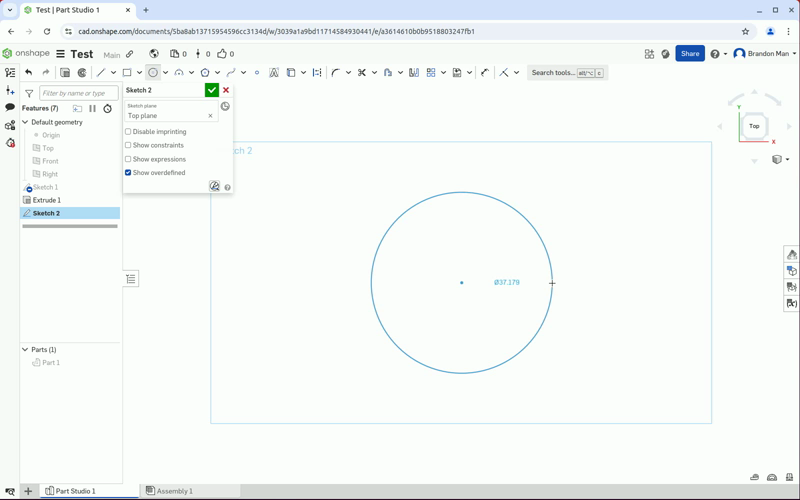
key(esc)
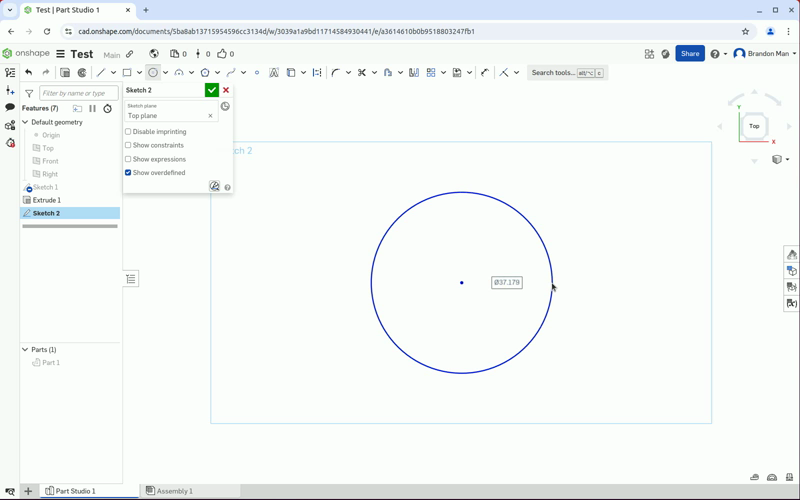
key(c)
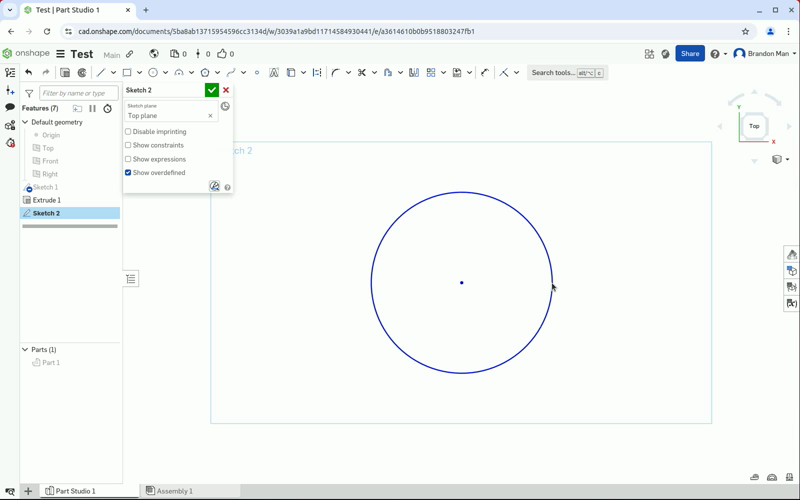
key_down(shift)
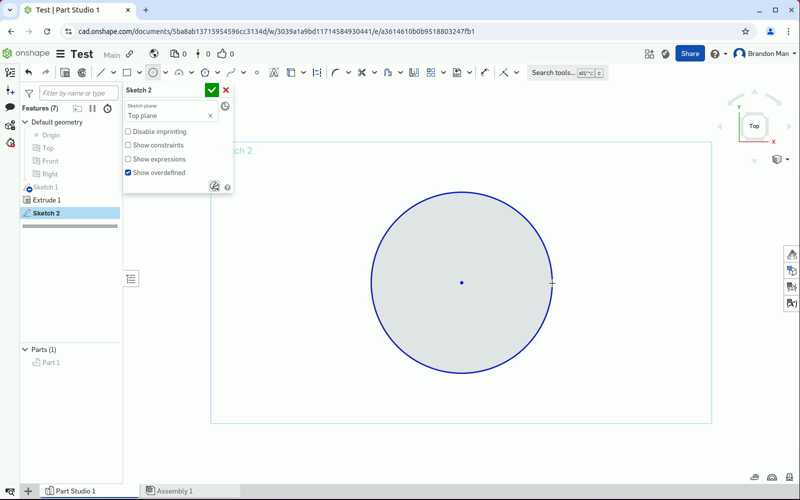
mouse_move(461, 282)
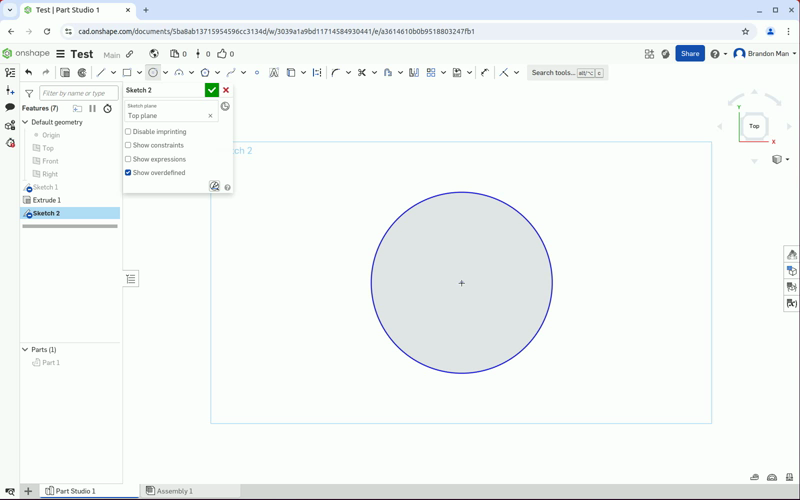
click(461, 282)
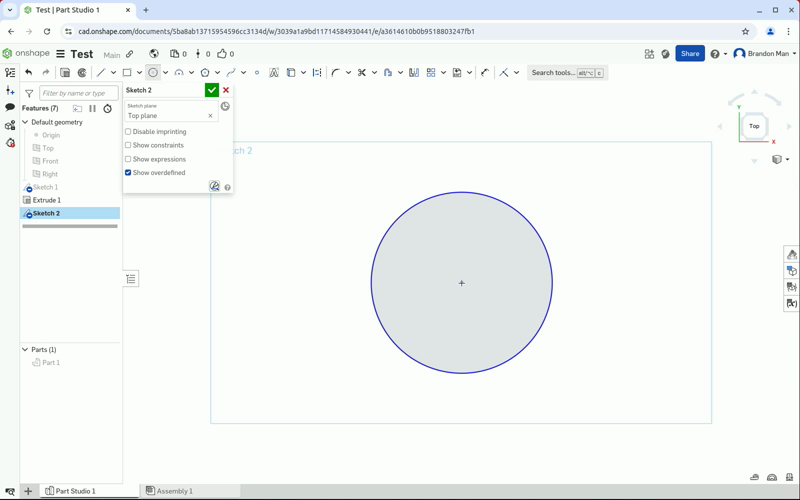
key_up(shift)
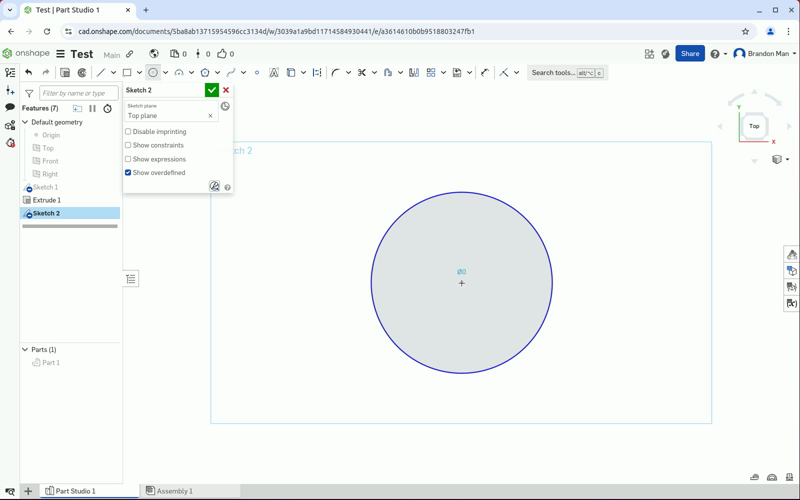
mouse_move(544, 282)
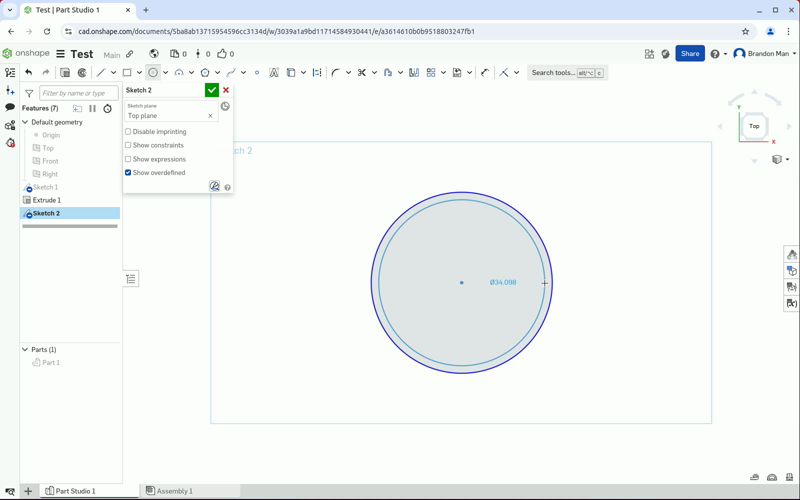
click(544, 282)
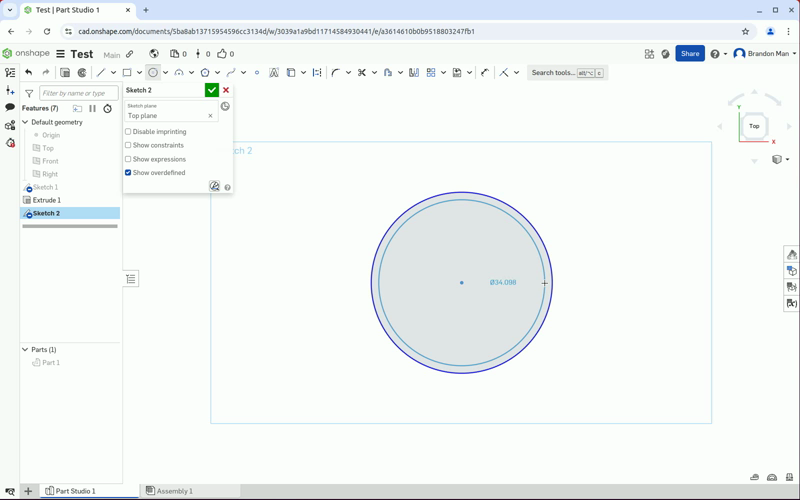
key(esc)
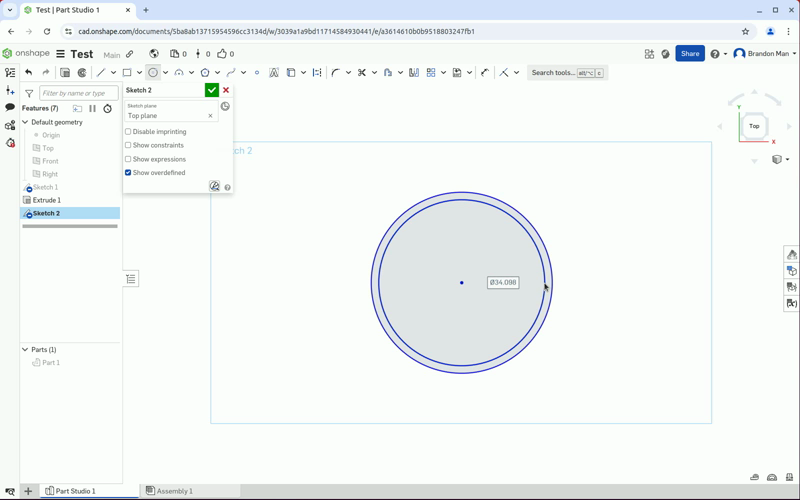
mouse_move(507, 357)
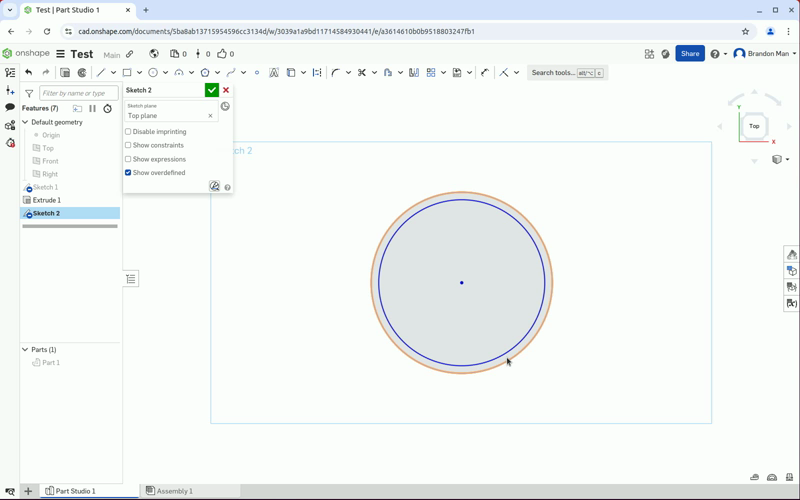
click(507, 357)
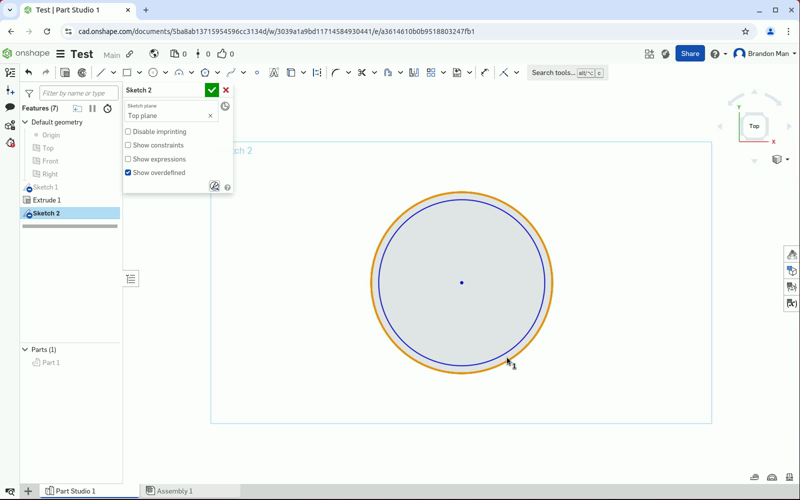
mouse_move(73, 352)
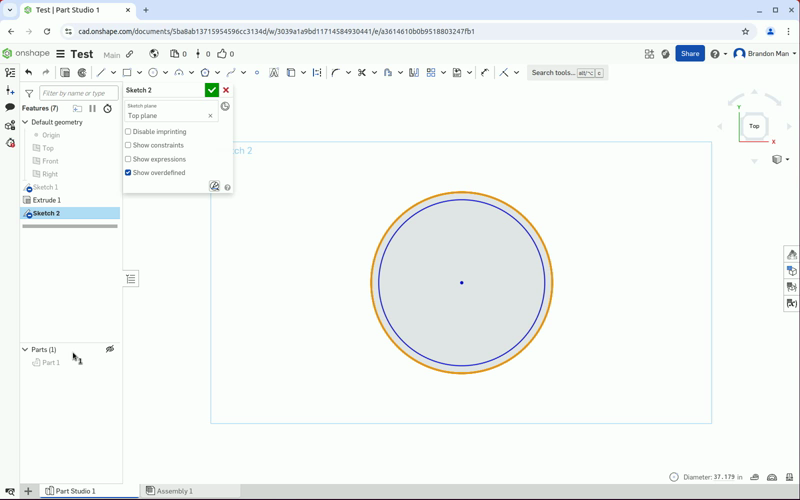
key(shift+y)
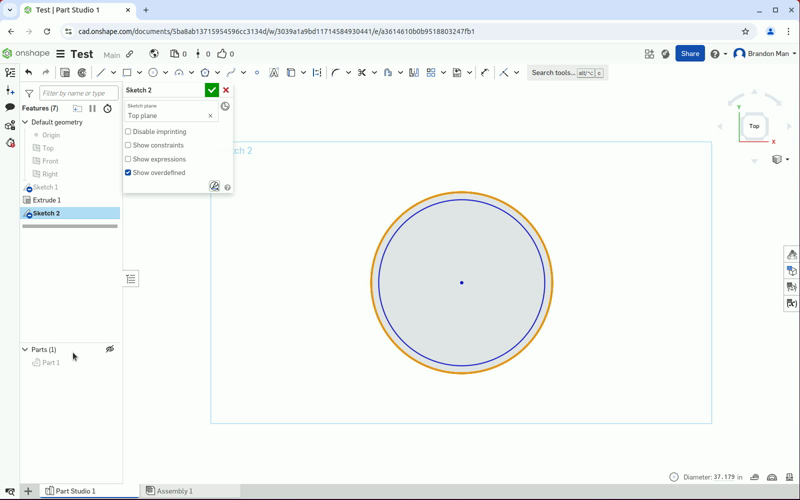
key(shift+e)
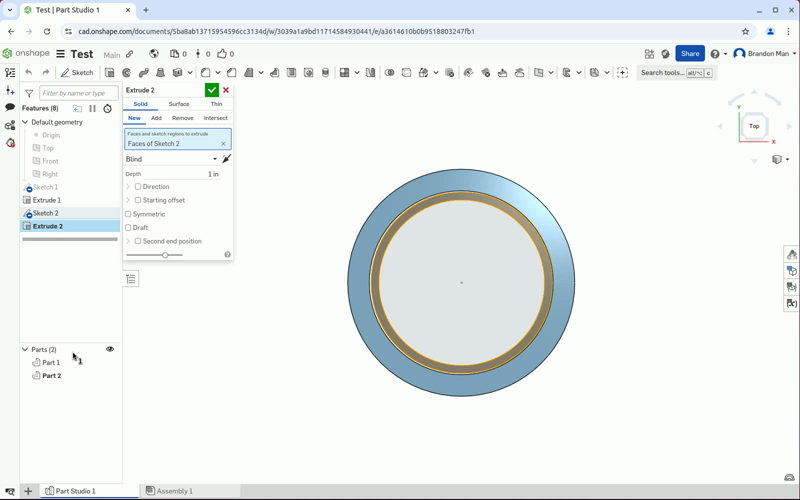
mouse_move(143, 106)
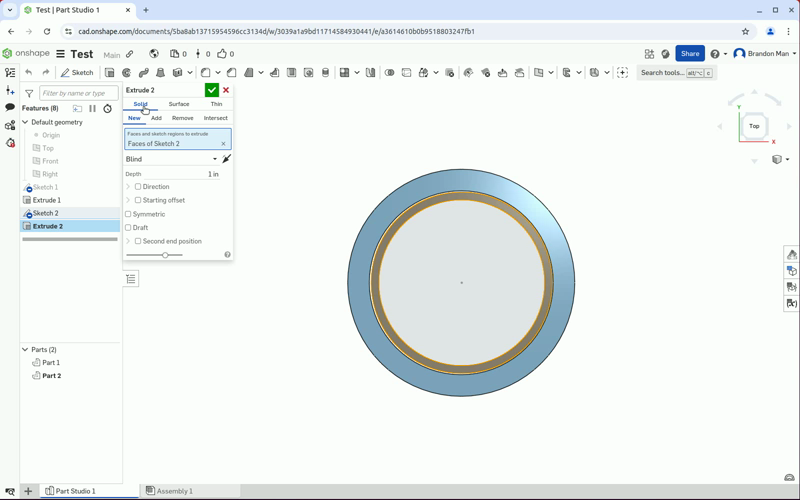
click(143, 106)
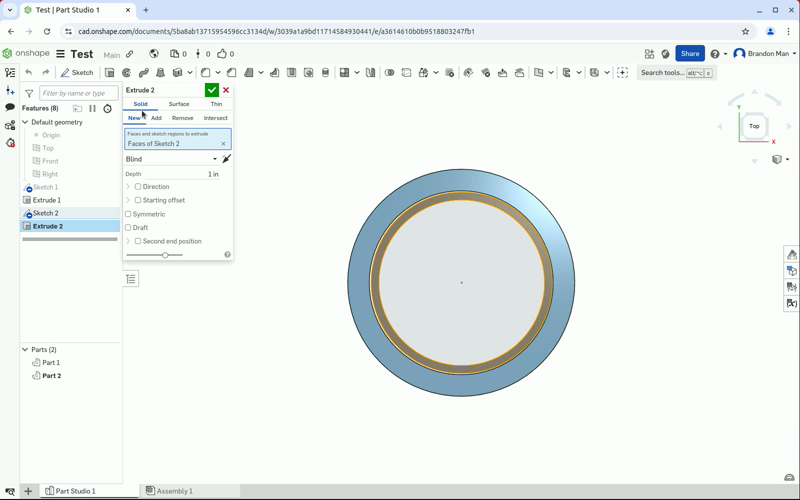
mouse_move(137, 120)
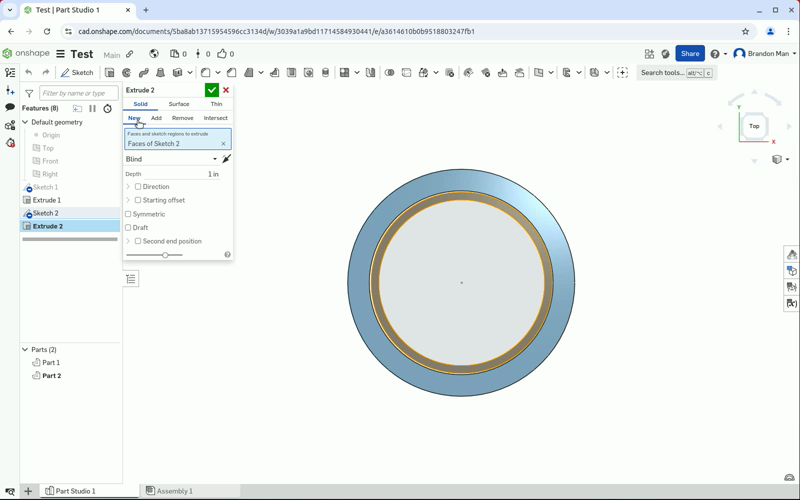
click(137, 120)
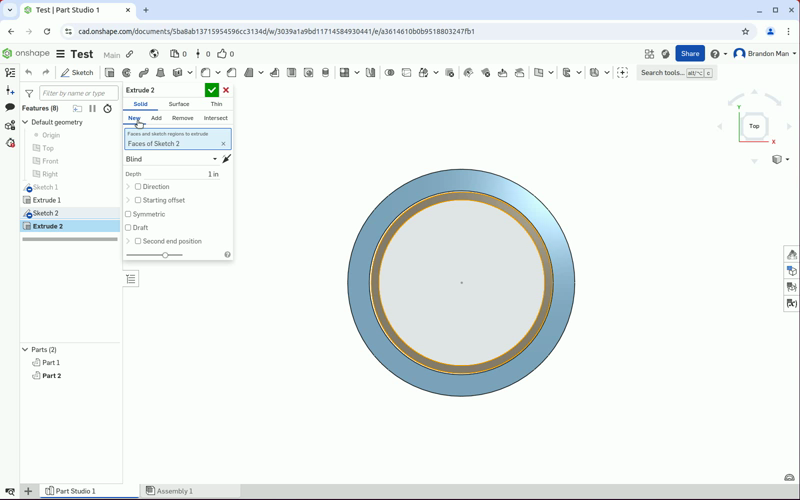
key(tab, 4)
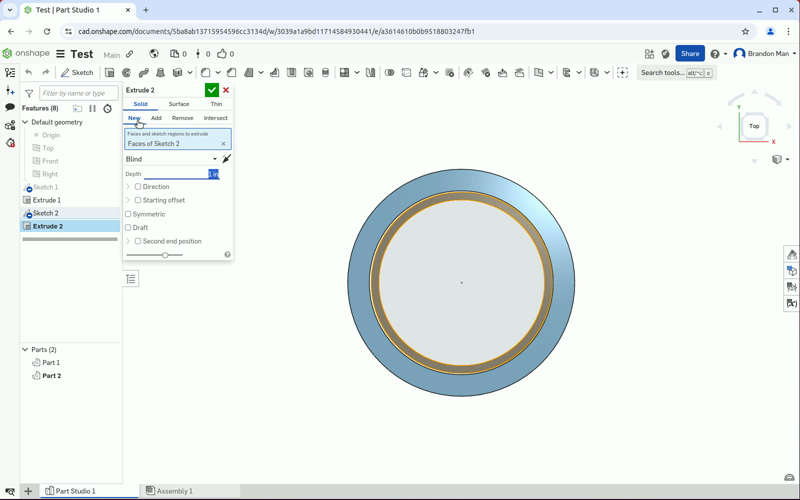
text(9.628)
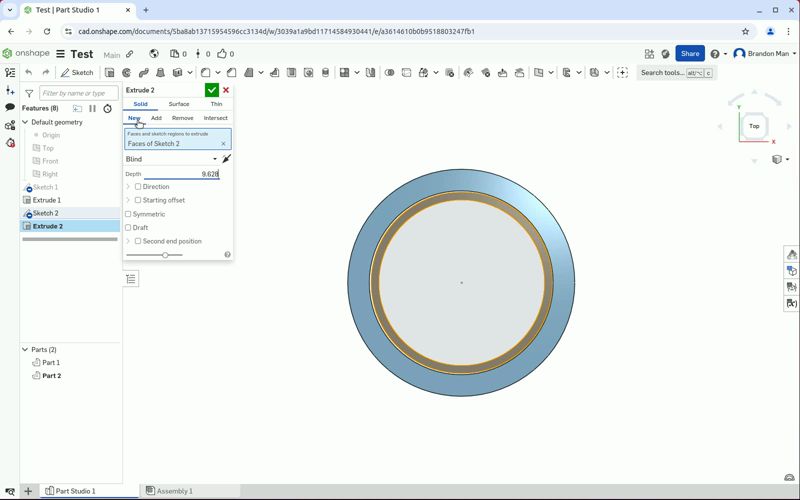
key(enter)
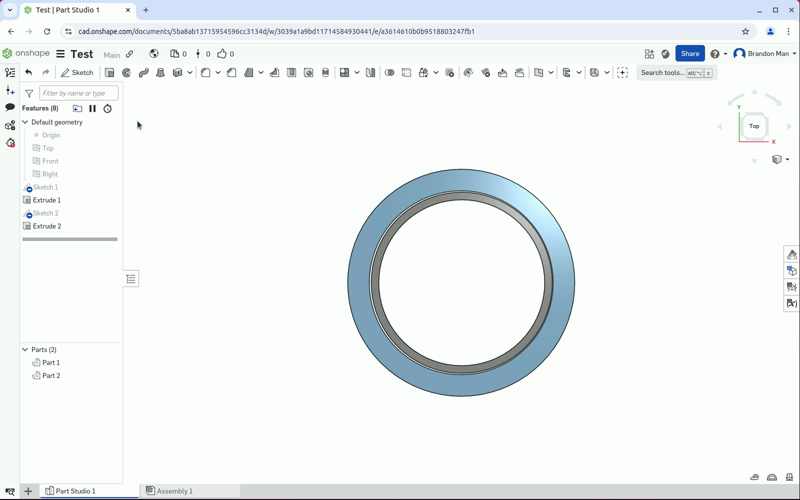
key(shift+h)
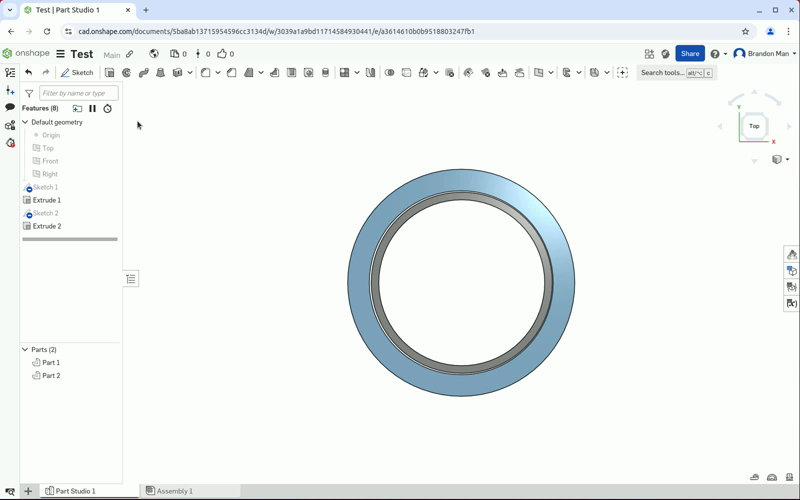
key(shift+h)
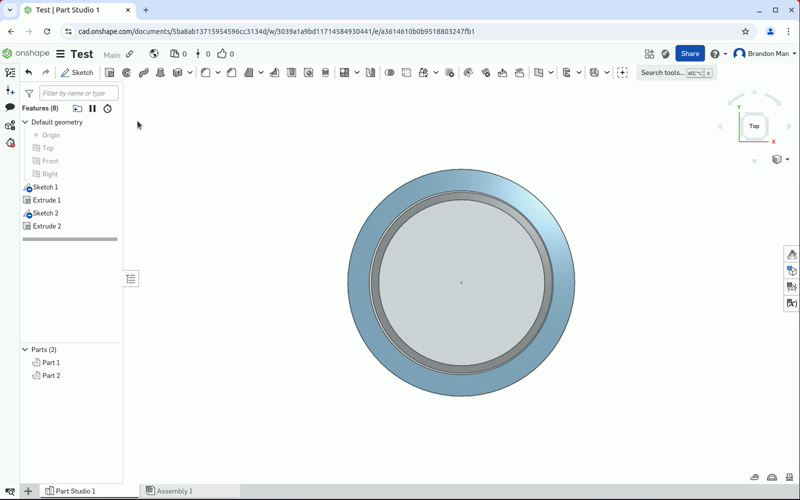
key(shift+7)
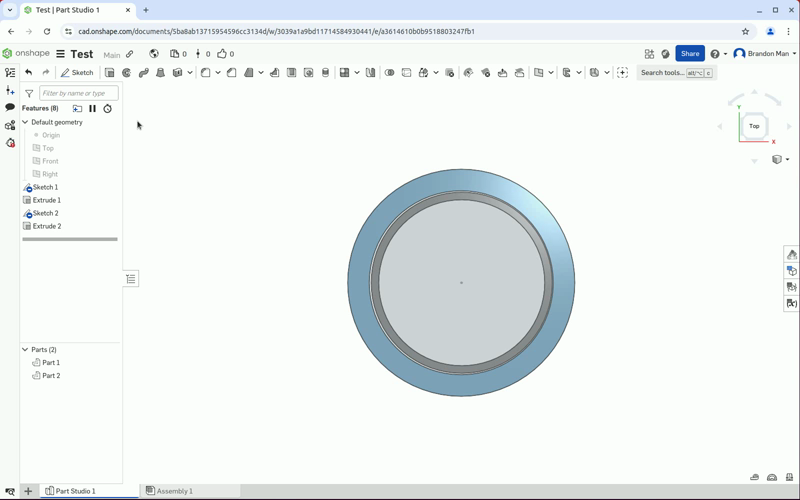
key(up, 3)
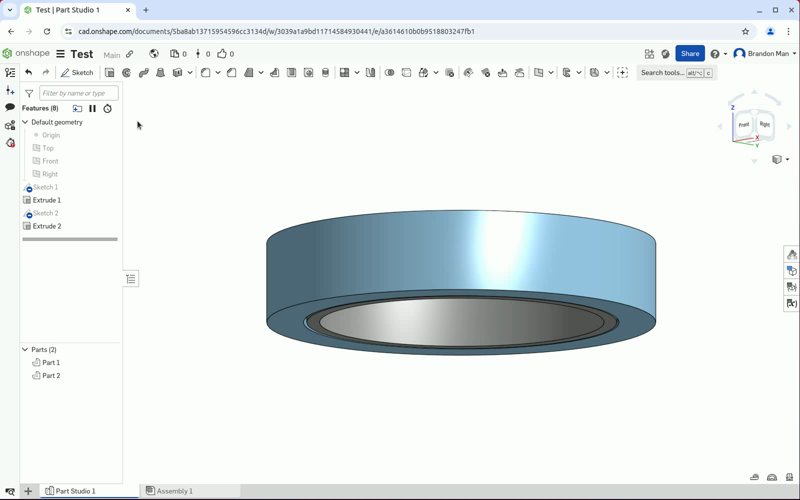
key(left, 3)
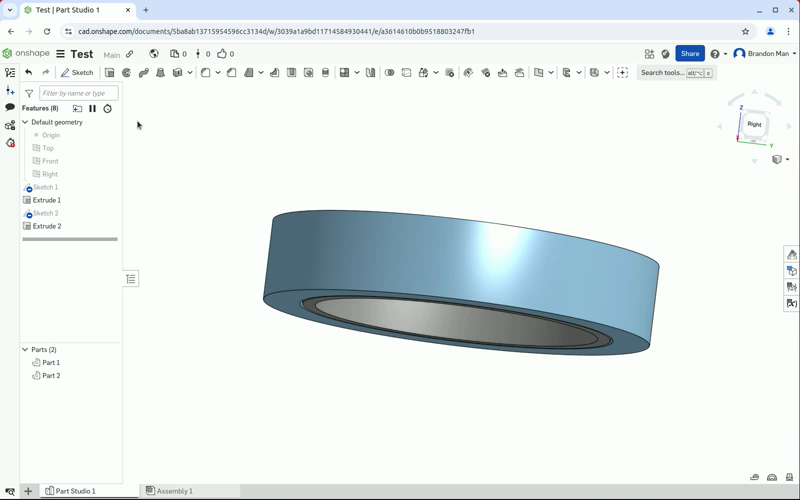
key(right, 3)
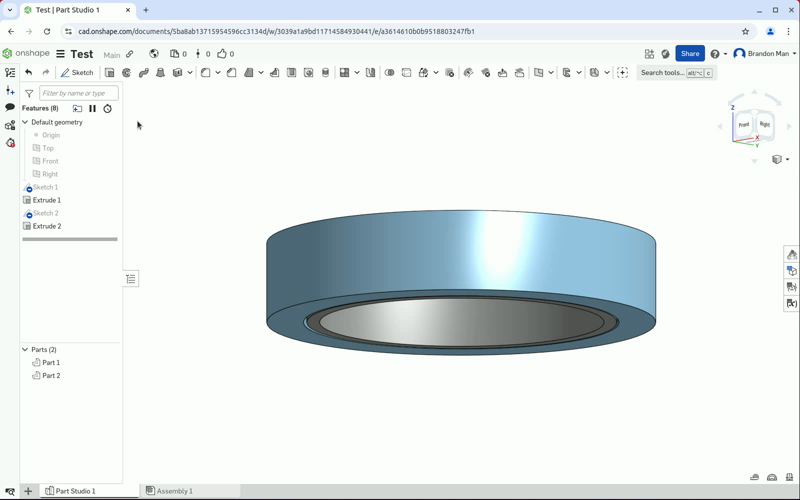
key(down, 3)
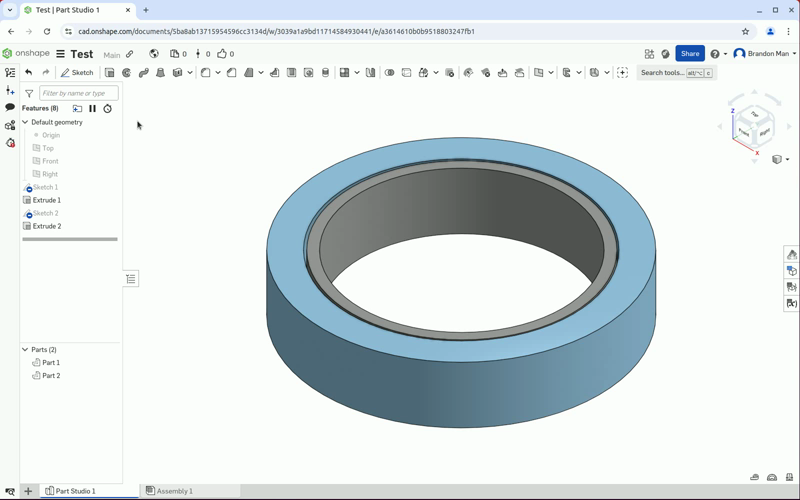
mouse_move(73, 189)
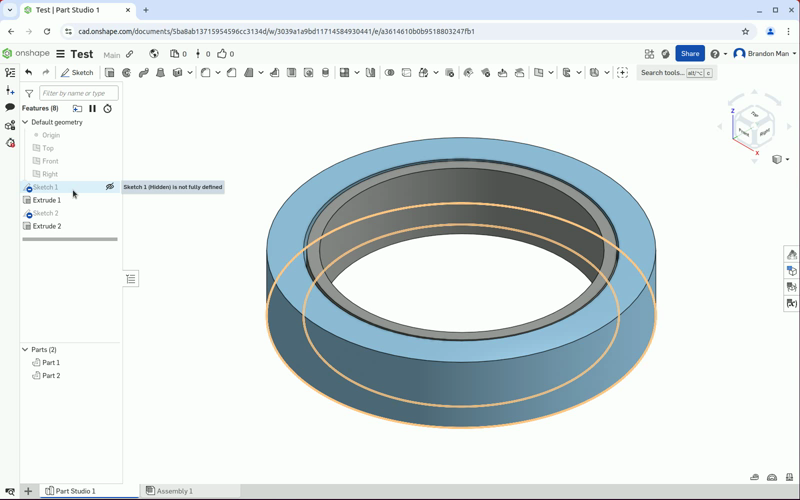
click(73, 189)